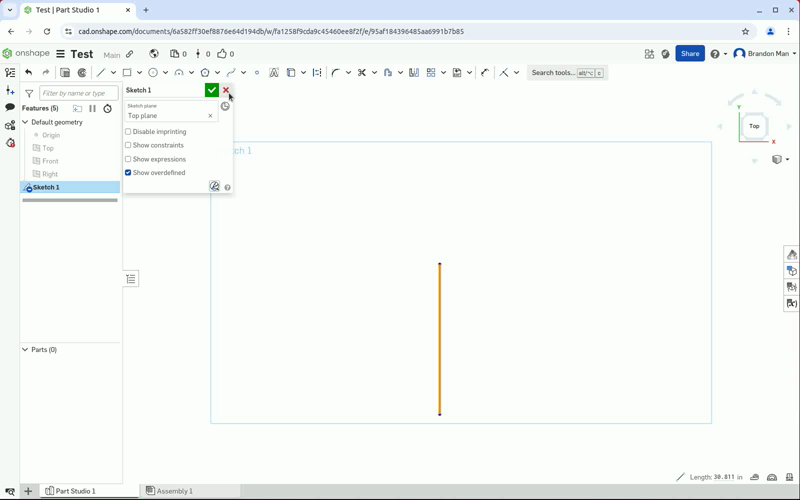
key(shift+h)
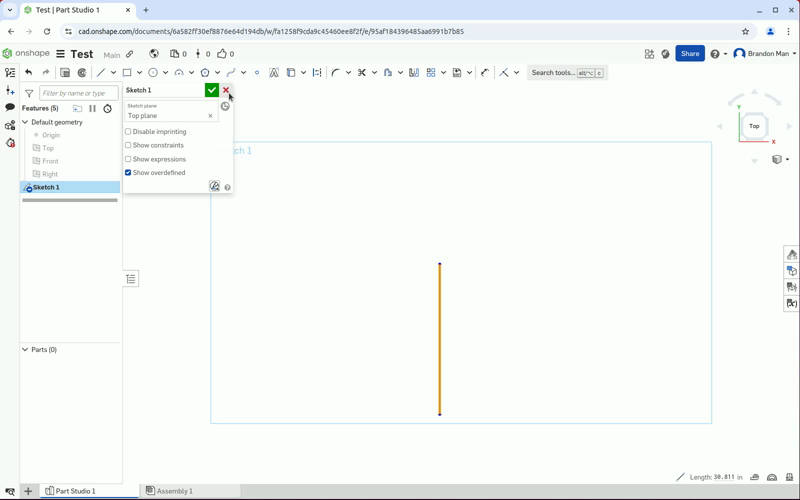
key(shift+s)
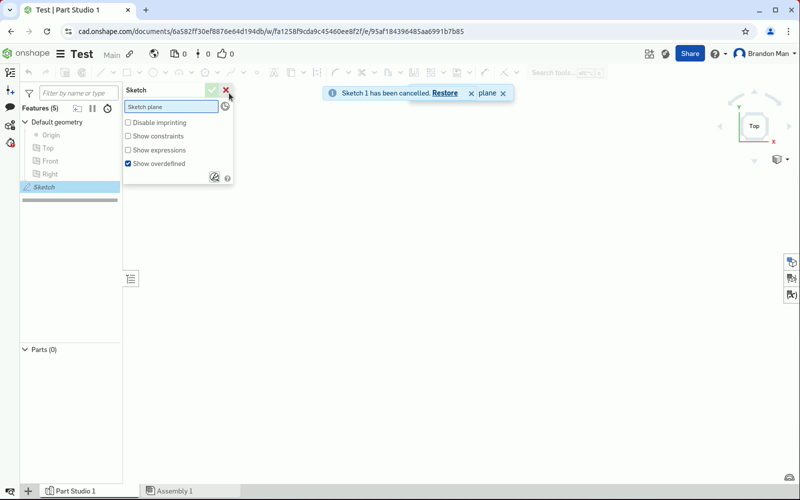
mouse_move(73, 150)
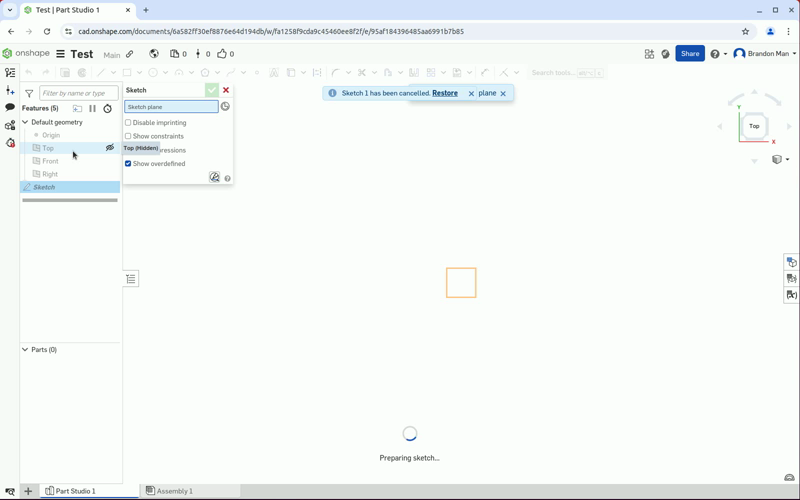
click(73, 150)
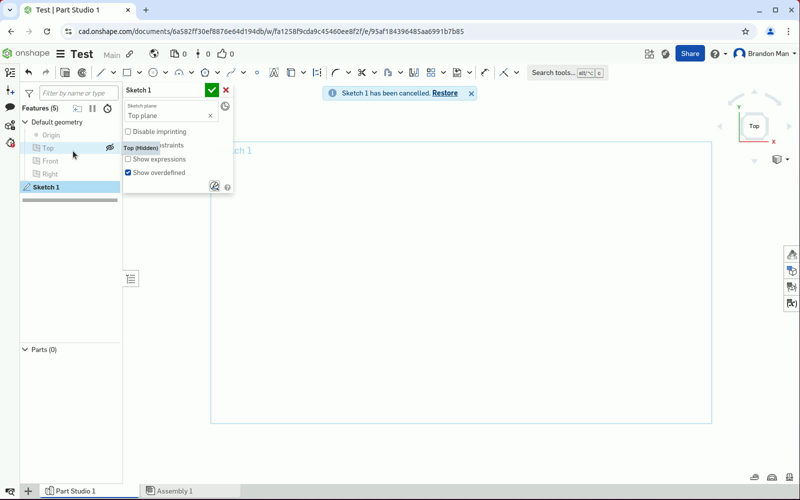
mouse_move(73, 352)
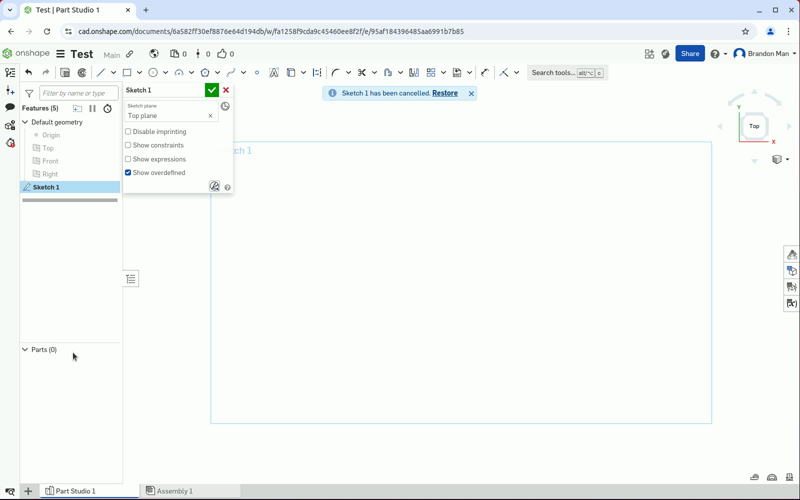
key(y)
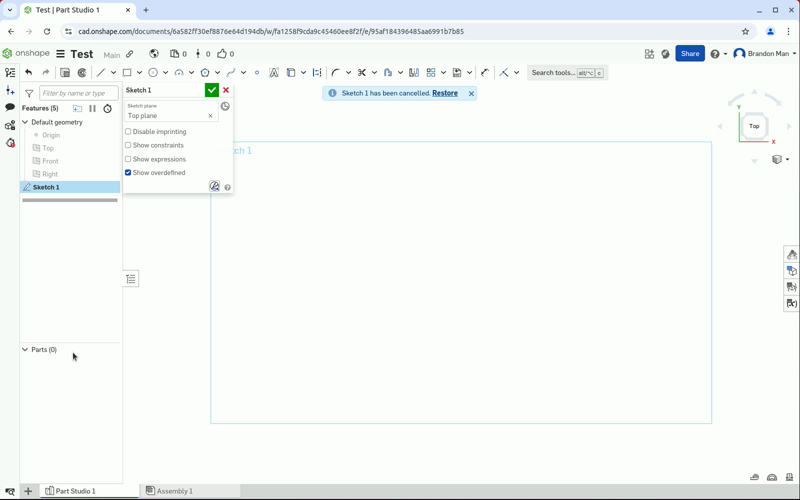
key(c)
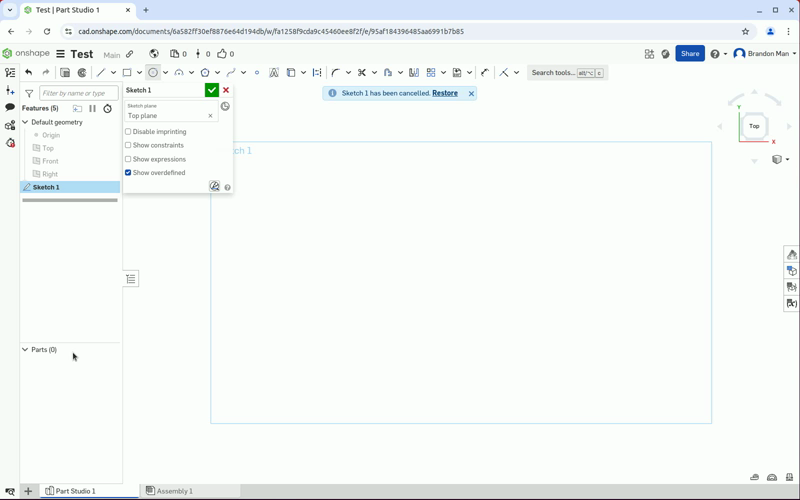
key_down(shift)
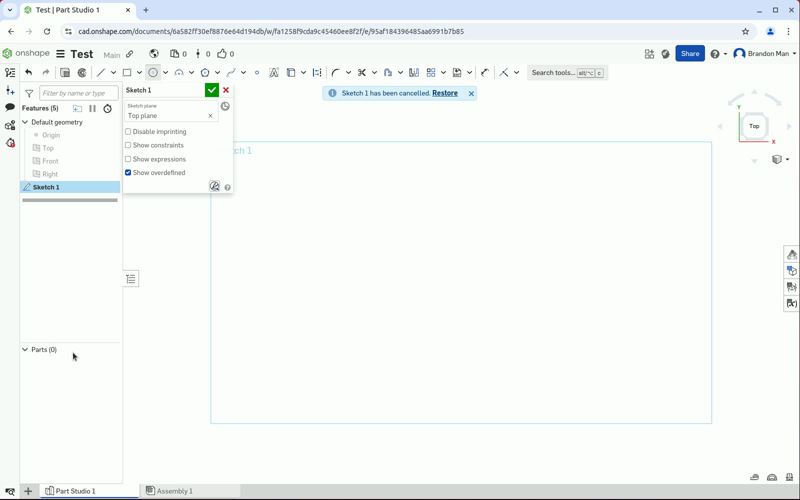
mouse_move(460, 282)
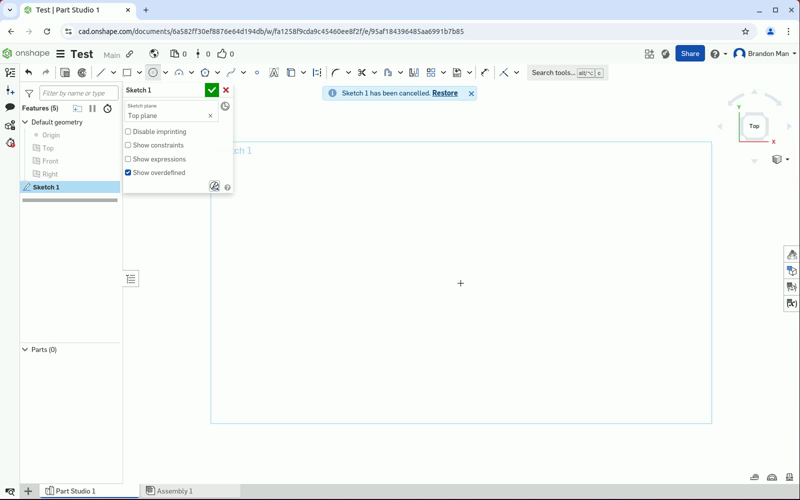
click(460, 282)
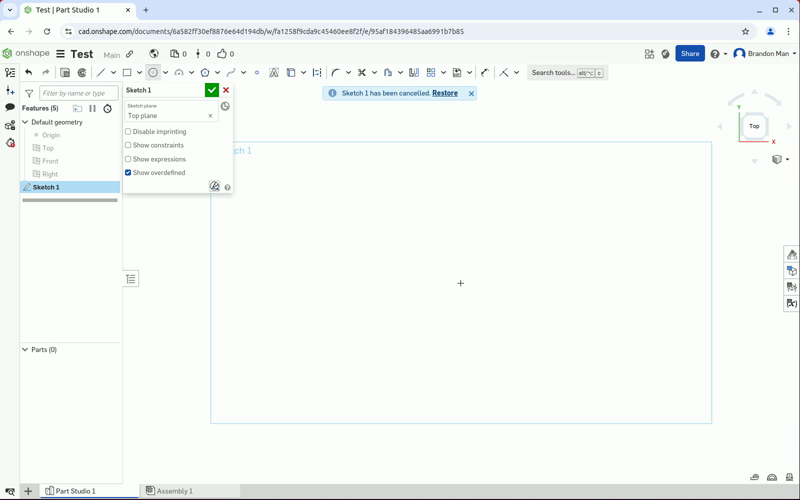
key_up(shift)
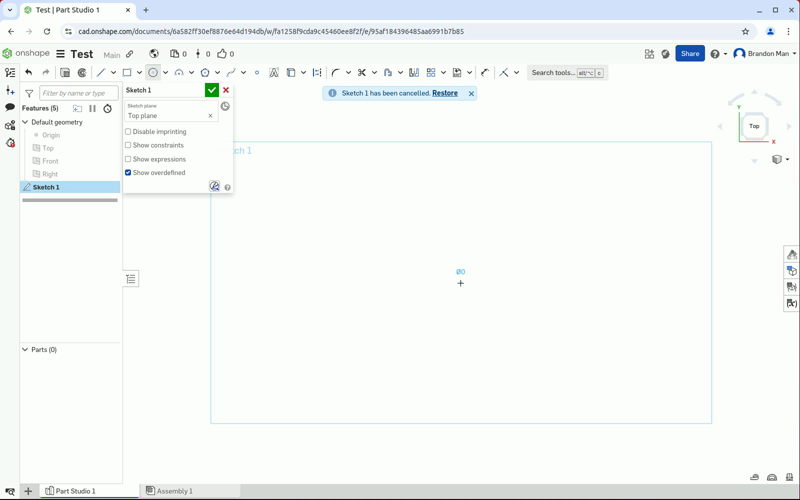
mouse_move(533, 282)
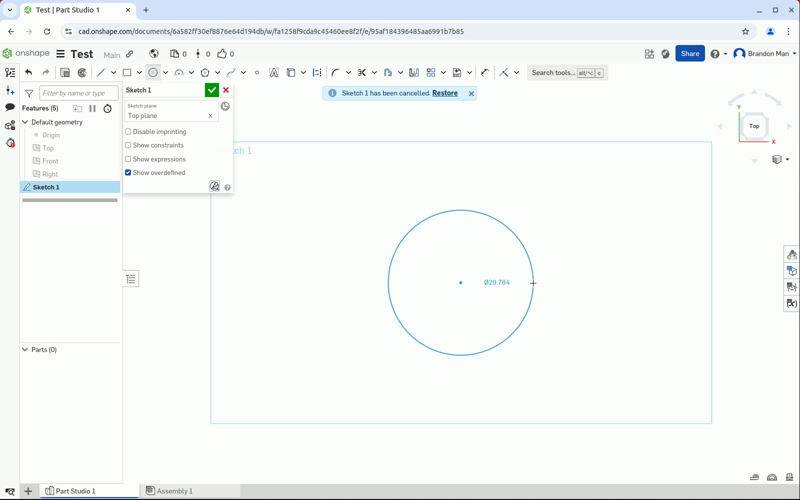
click(533, 282)
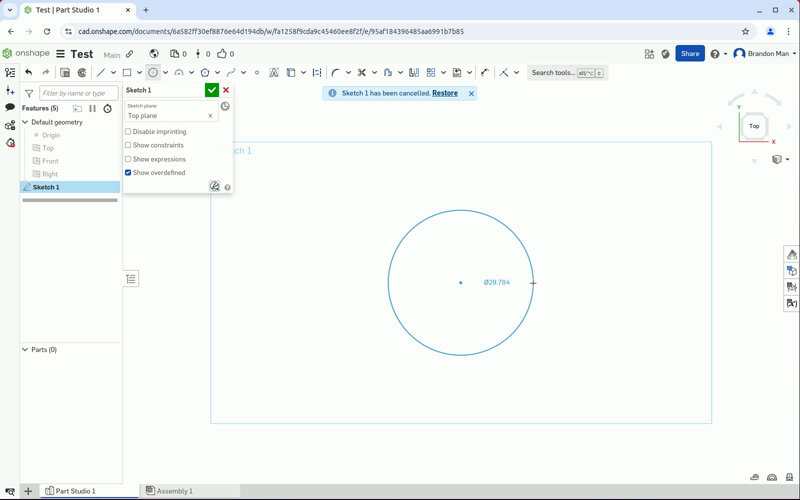
key(esc)
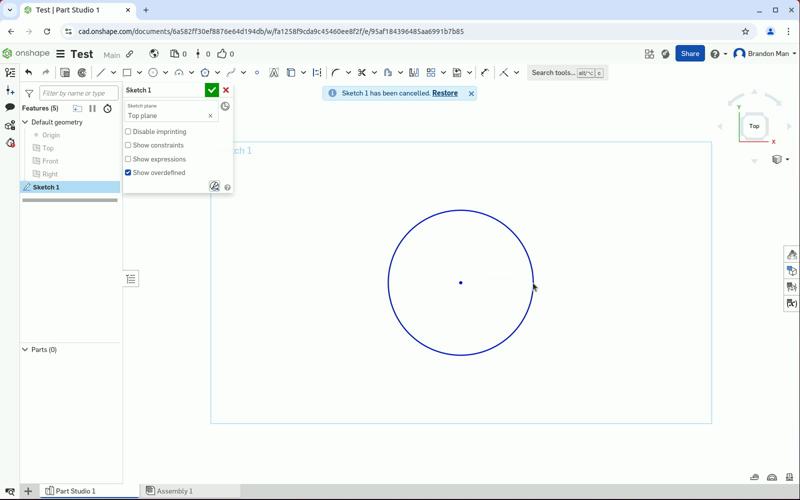
mouse_move(462, 327)
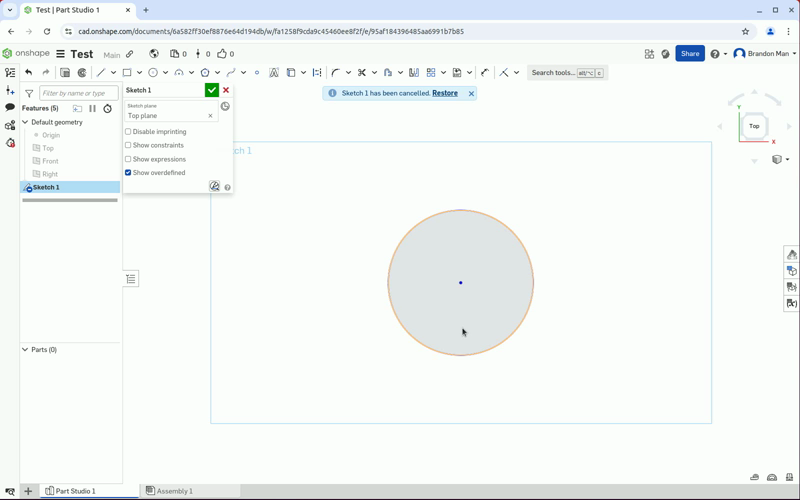
click(462, 327)
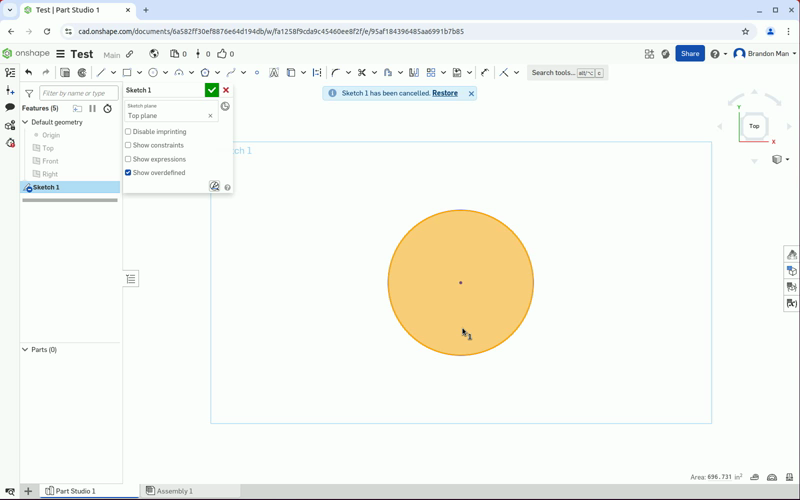
mouse_move(73, 352)
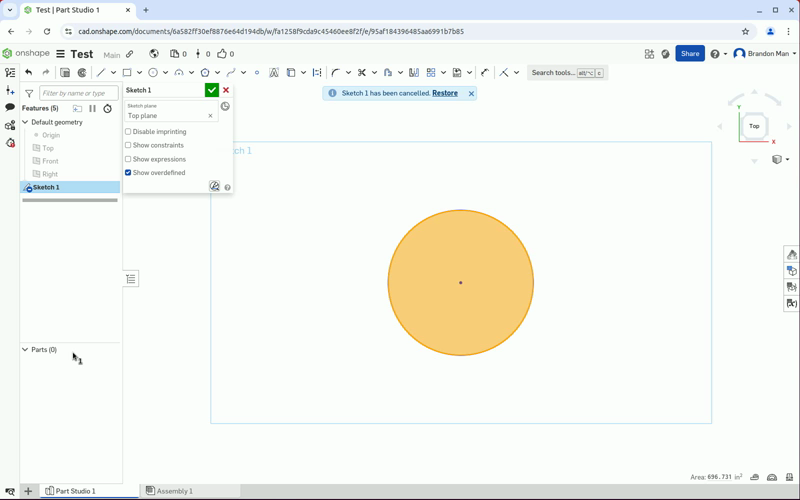
key(shift+y)
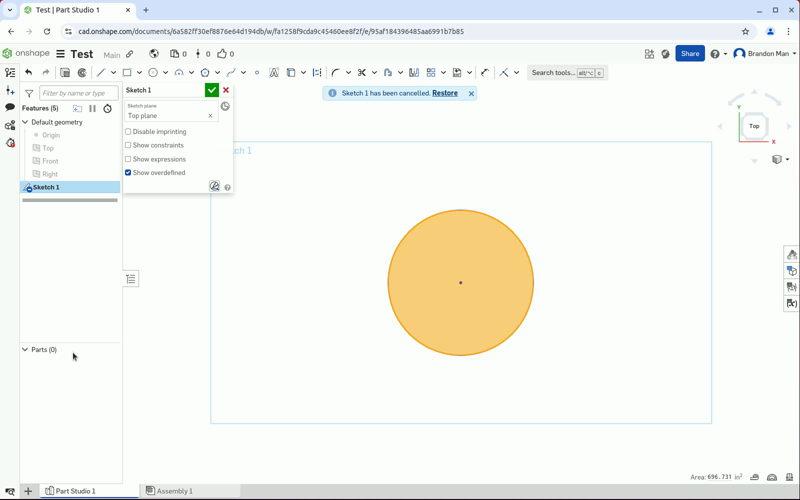
key(shift+e)
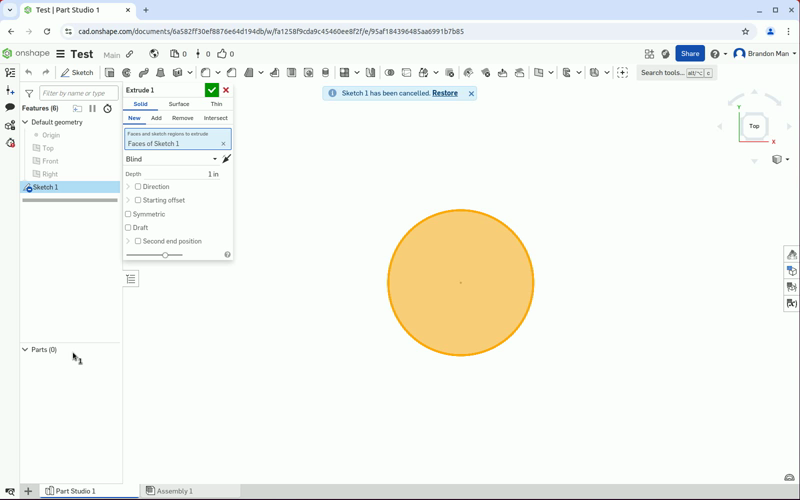
mouse_move(143, 106)
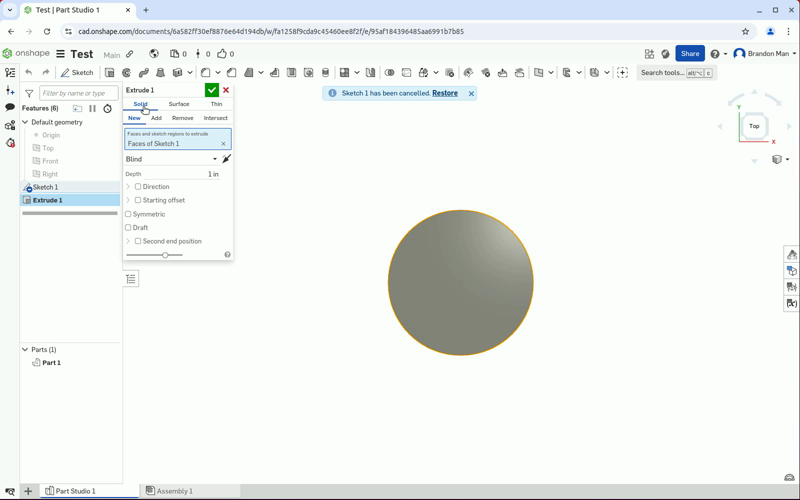
click(143, 106)
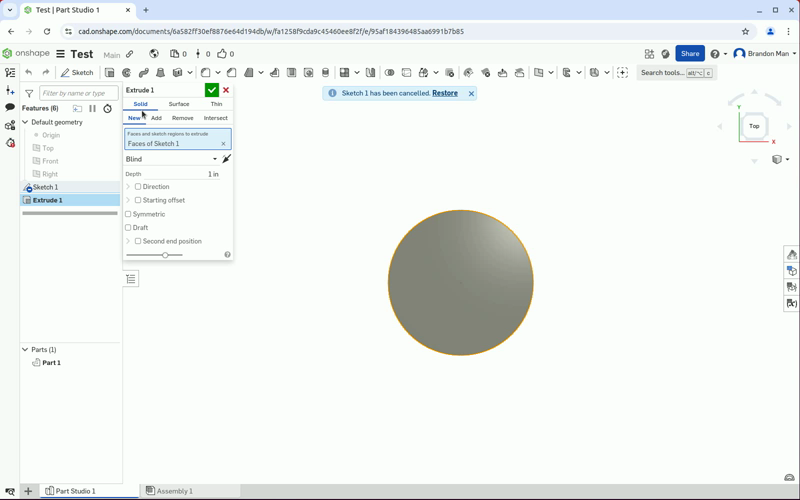
mouse_move(137, 120)
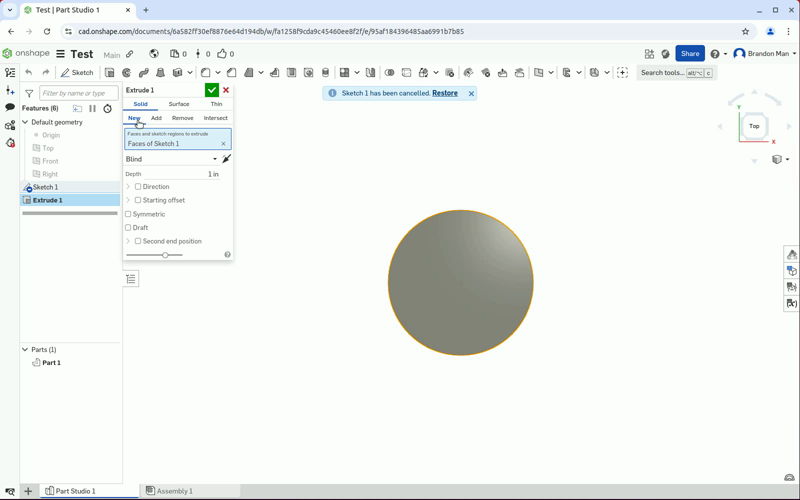
click(137, 120)
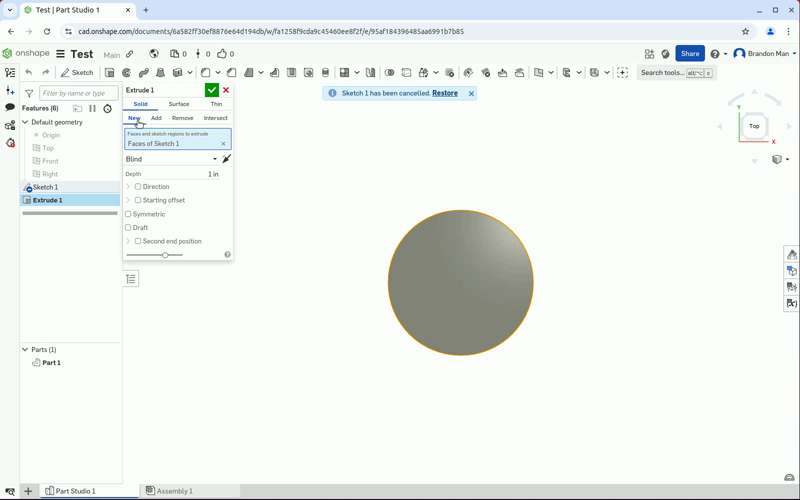
key(tab, 4)
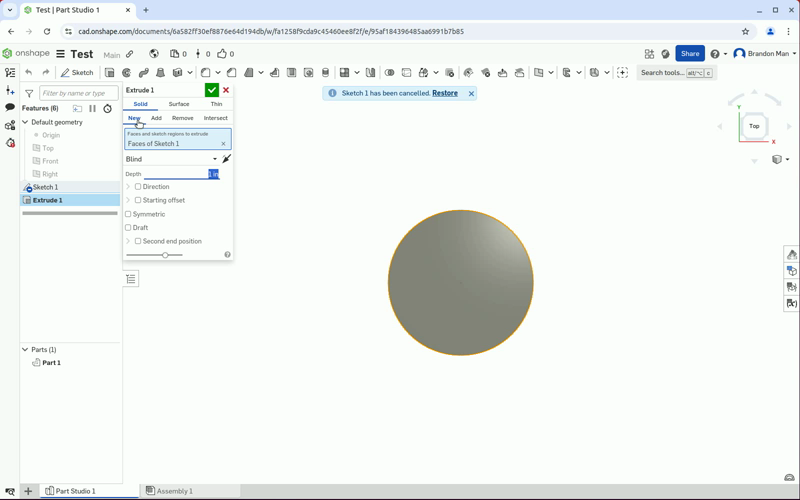
text(8.184)
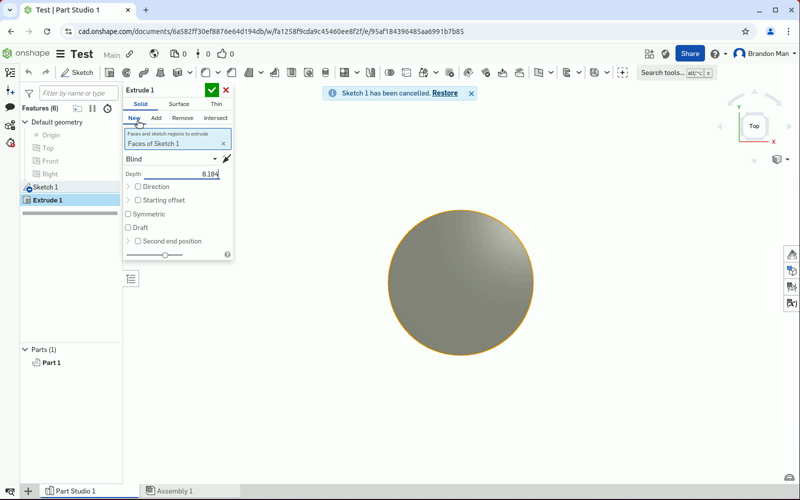
key(enter)
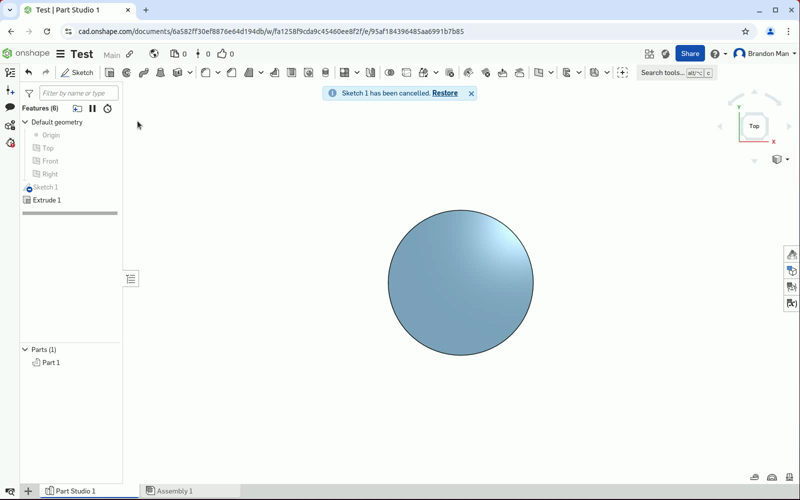
key(shift+h)
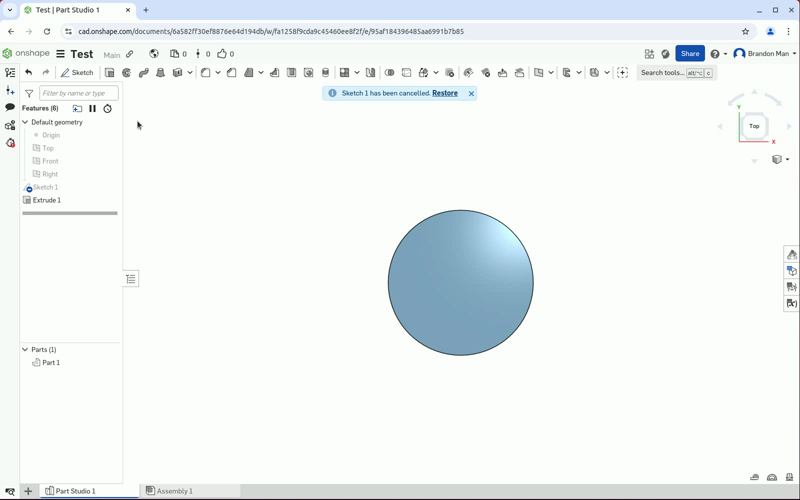
key(shift+h)
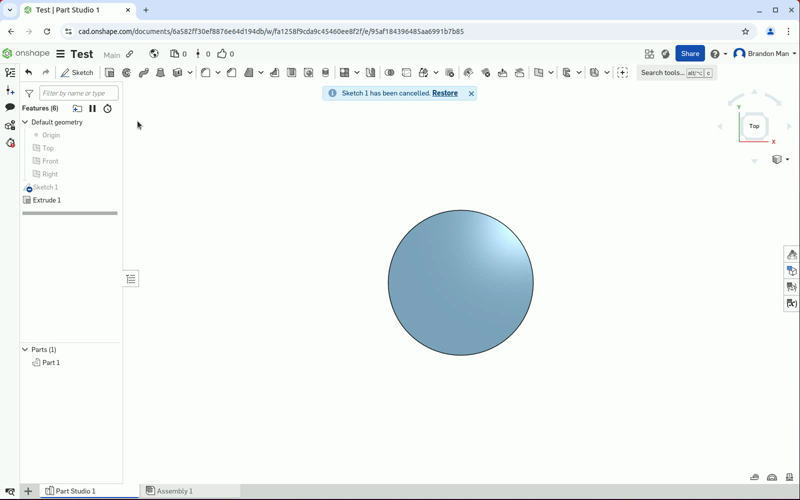
mouse_move(73, 189)
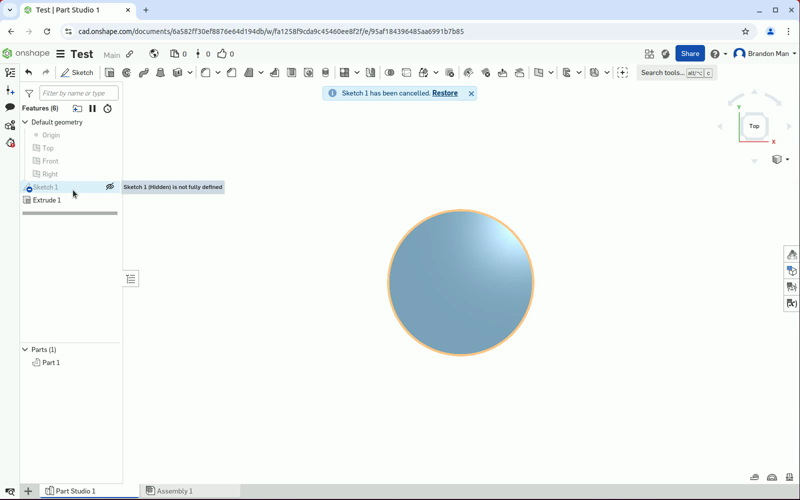
click(73, 189)
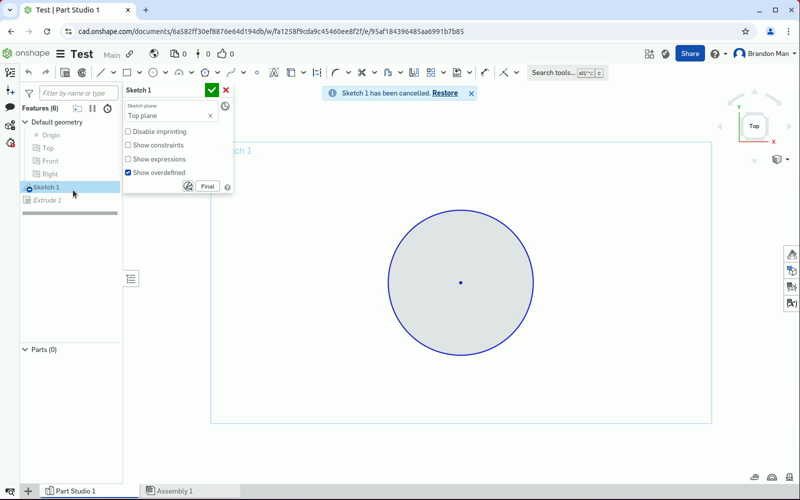
mouse_move(229, 92)
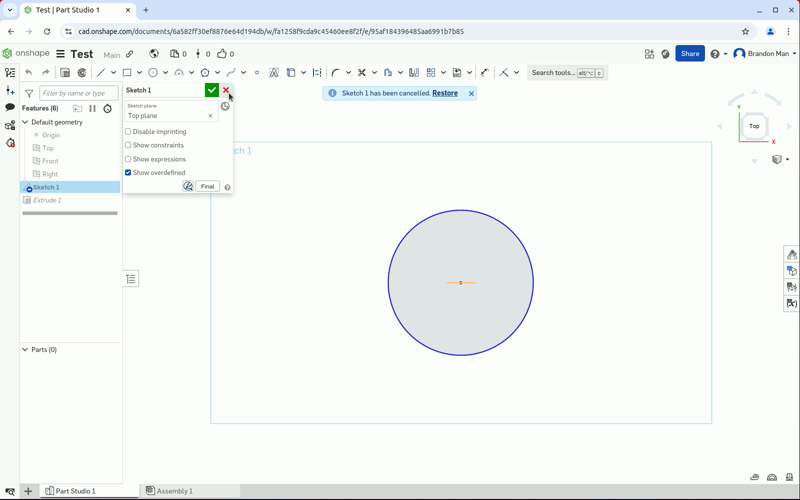
click(229, 92)
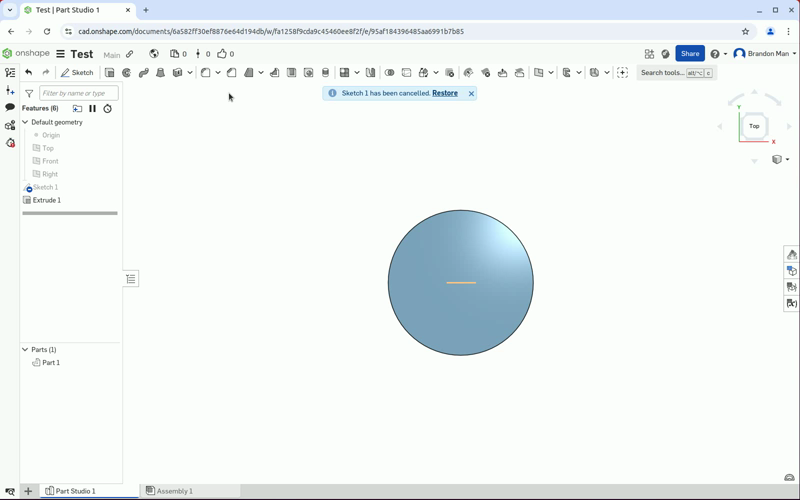
mouse_move(541, 75)
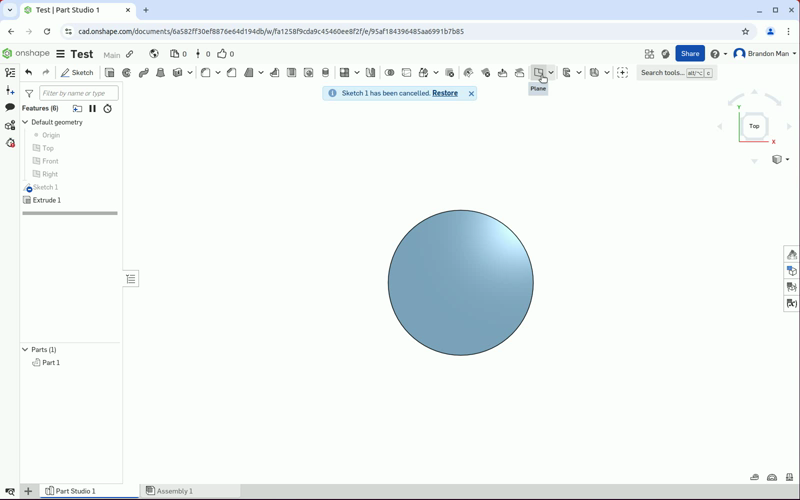
click(541, 75)
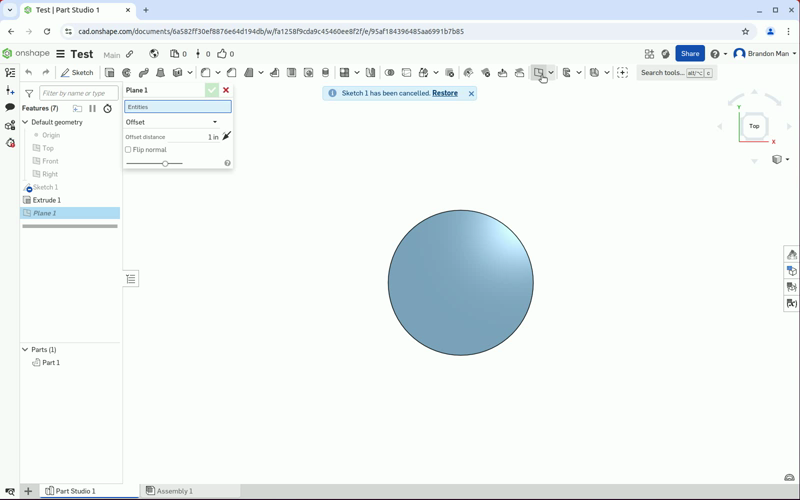
mouse_move(73, 150)
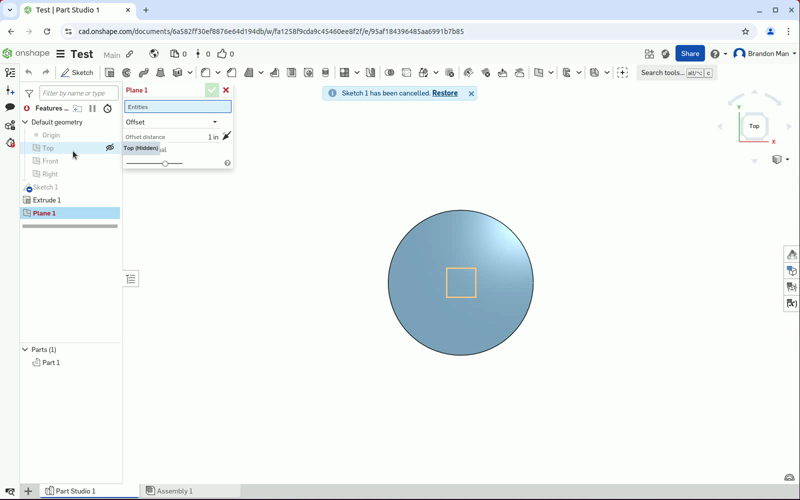
click(73, 150)
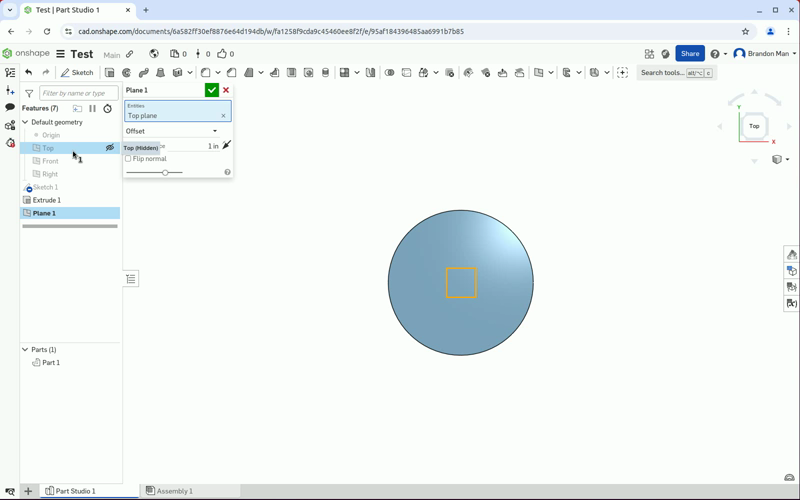
key(tab, 2)
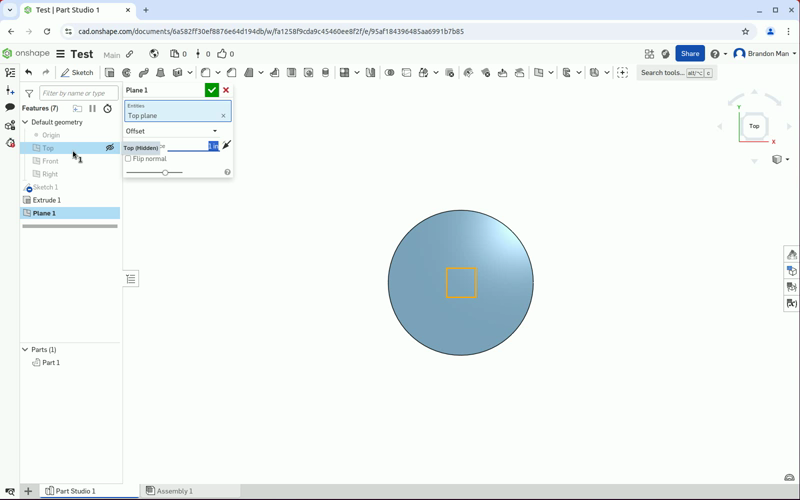
text(8.196)
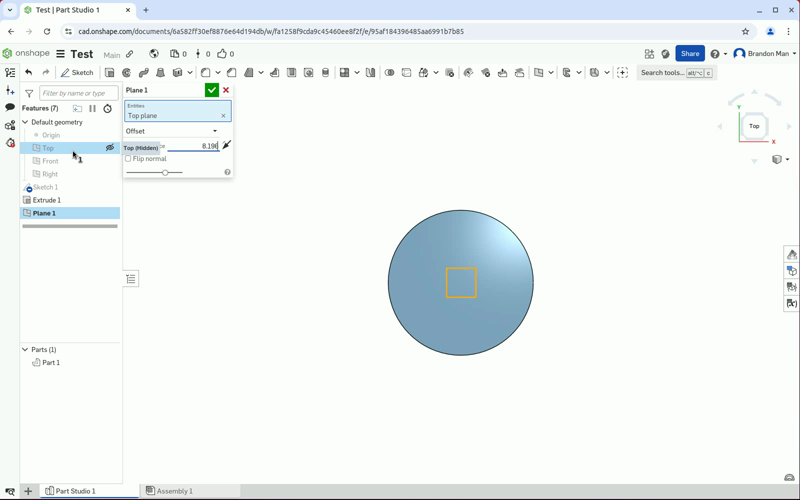
key(enter, 2)
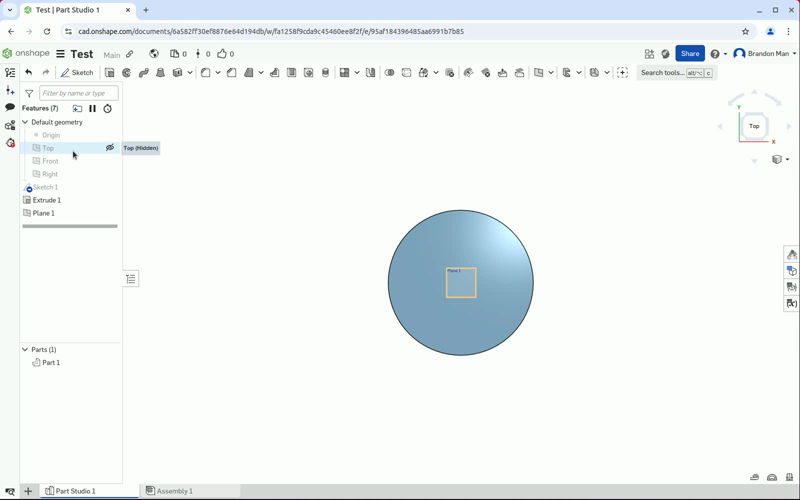
key(shift+s)
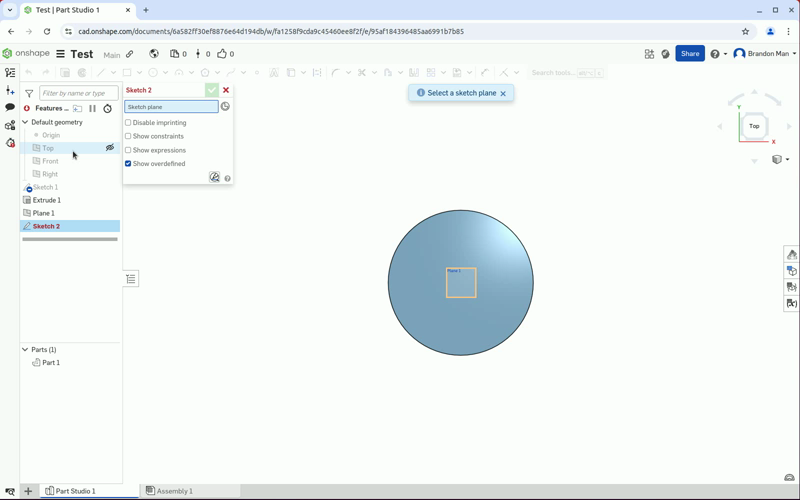
mouse_move(73, 215)
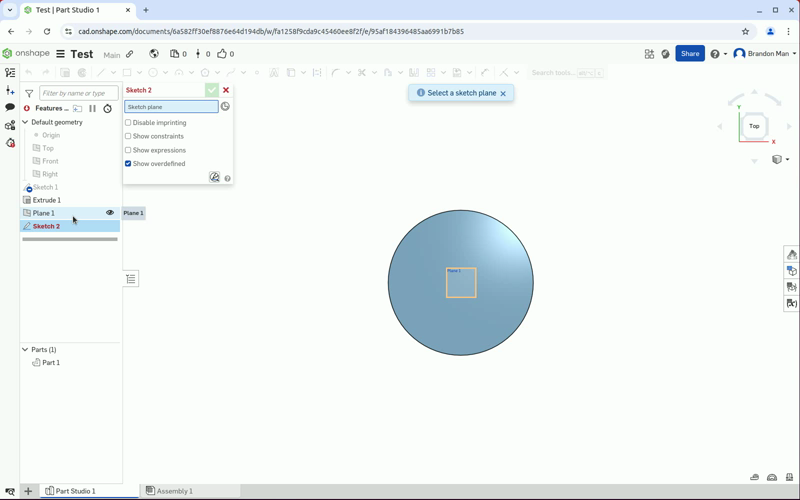
click(73, 215)
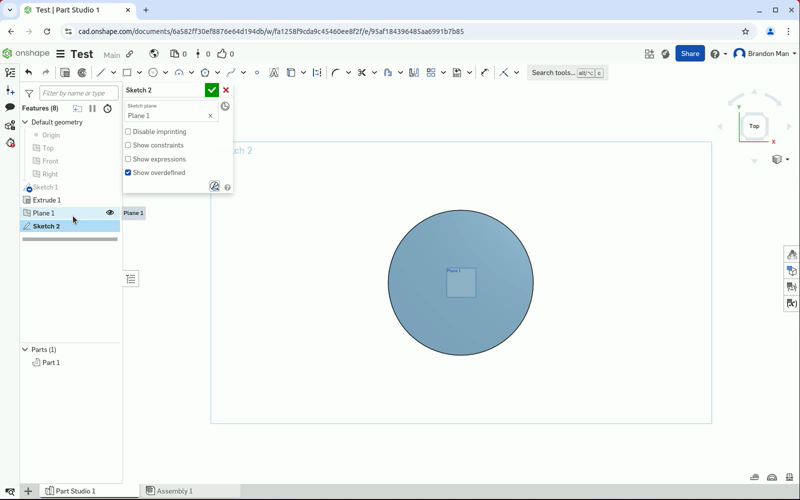
mouse_move(73, 352)
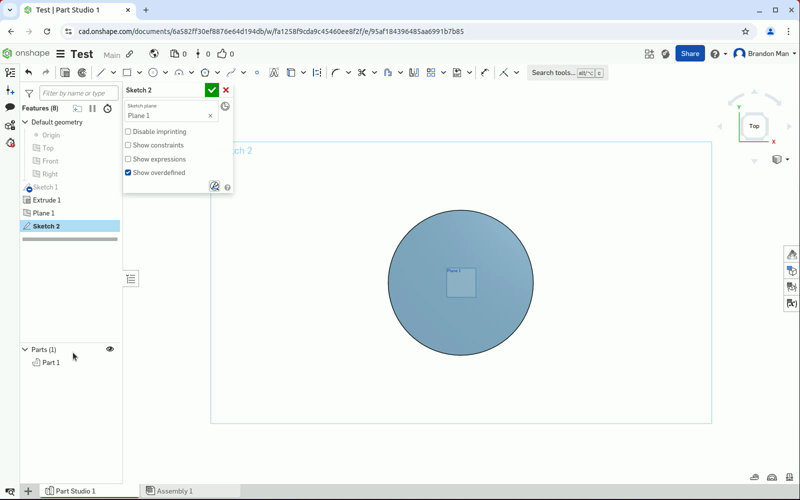
key(y)
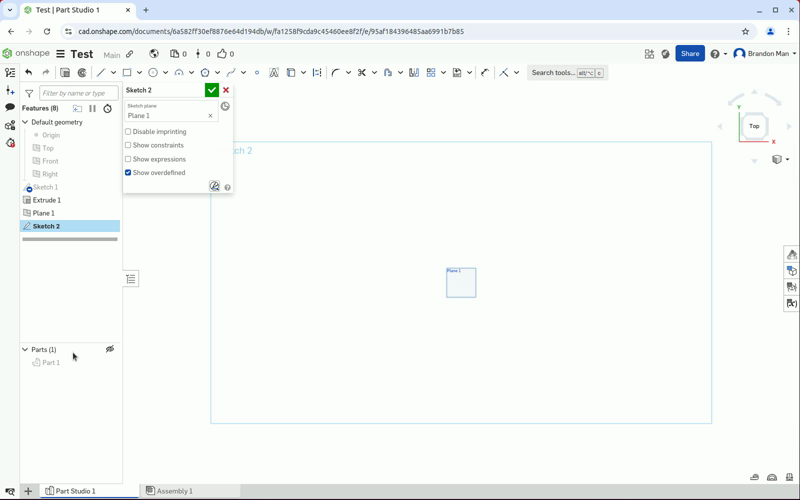
key(c)
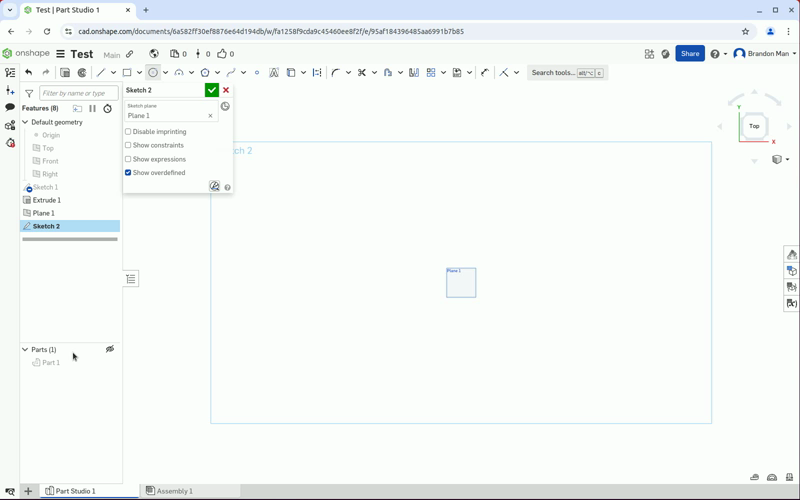
key_down(shift)
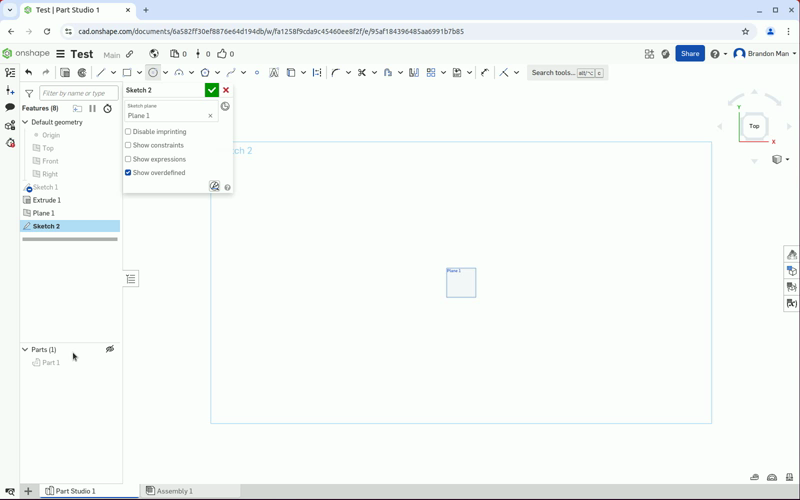
mouse_move(460, 282)
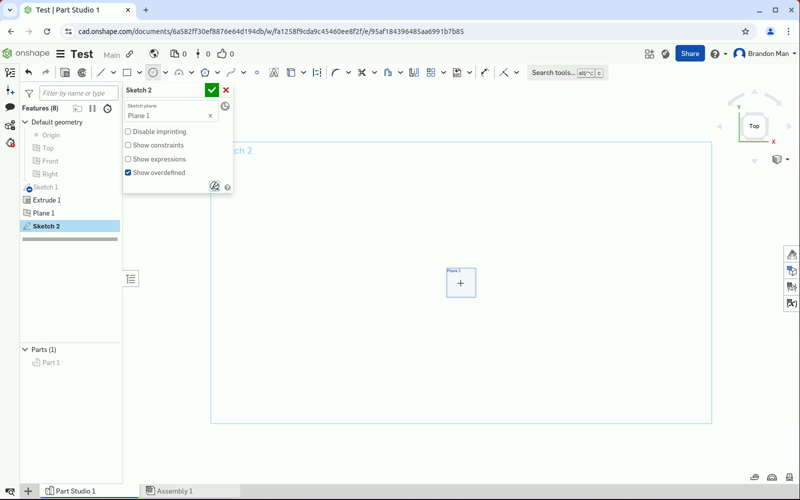
click(460, 282)
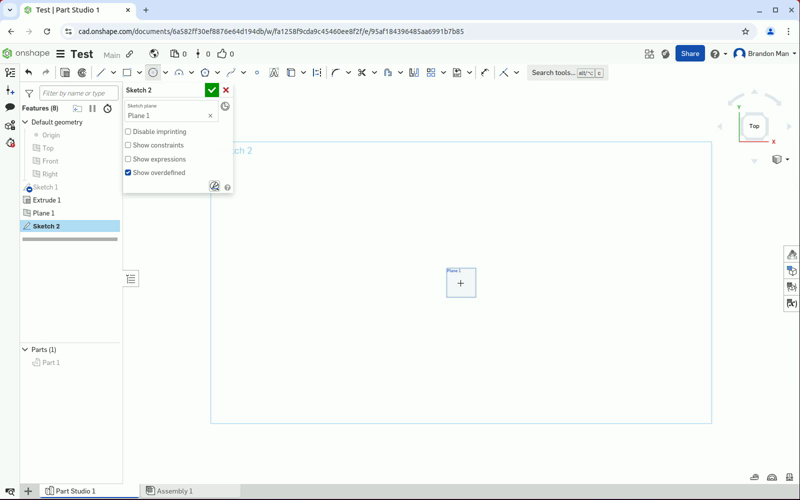
key_up(shift)
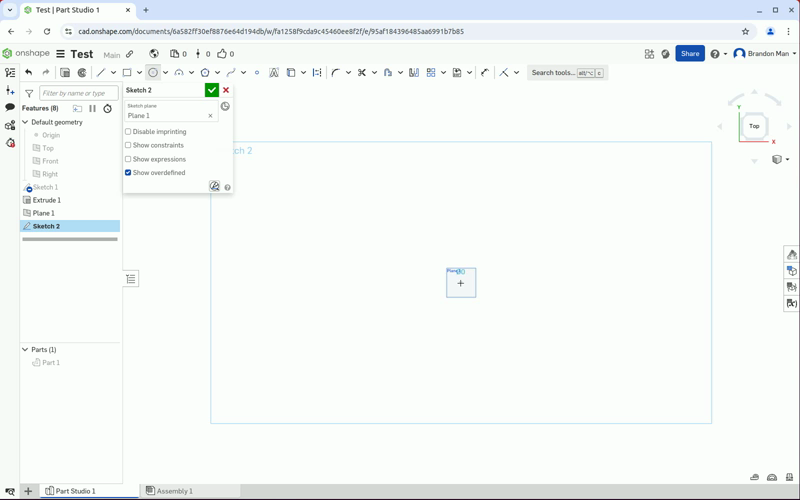
mouse_move(511, 282)
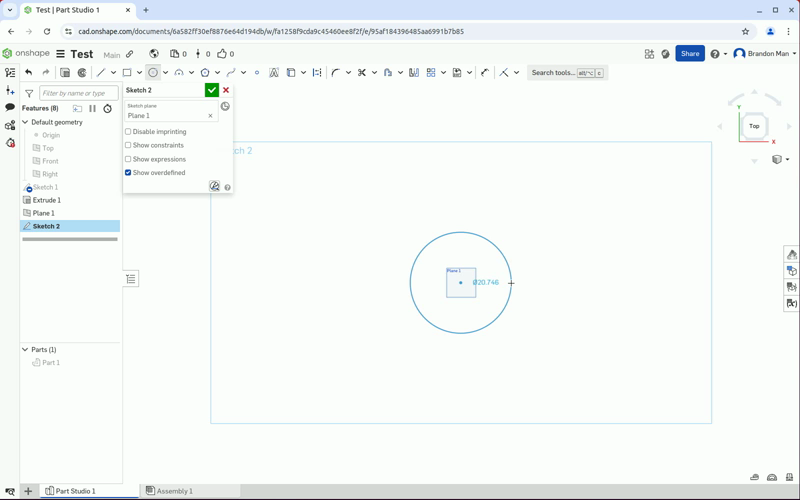
click(511, 282)
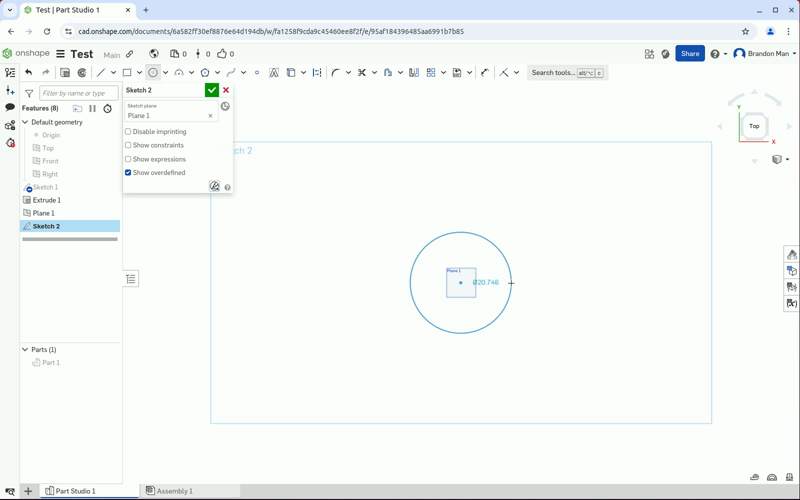
key(esc)
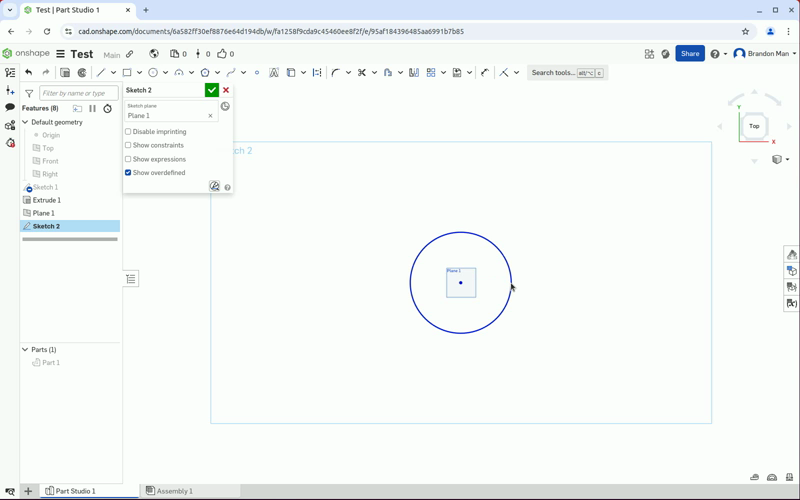
mouse_move(472, 300)
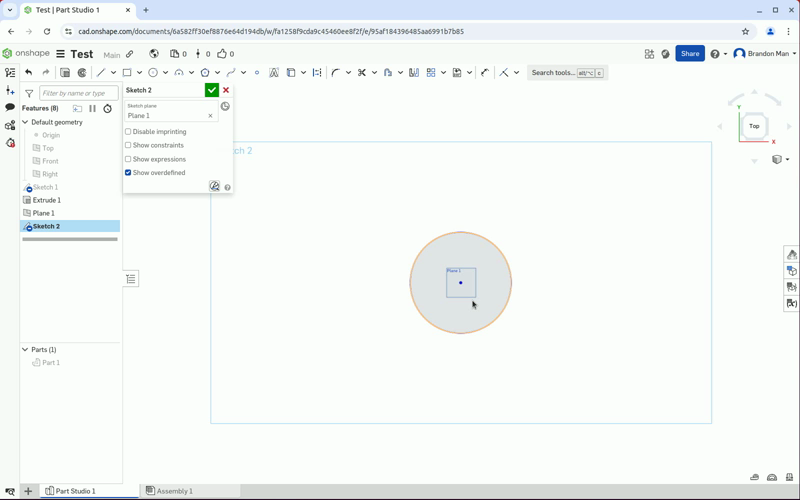
click(472, 300)
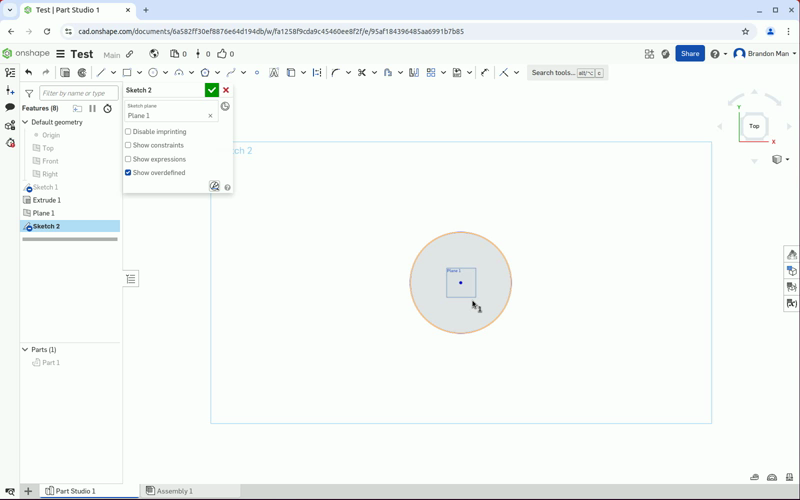
mouse_move(73, 352)
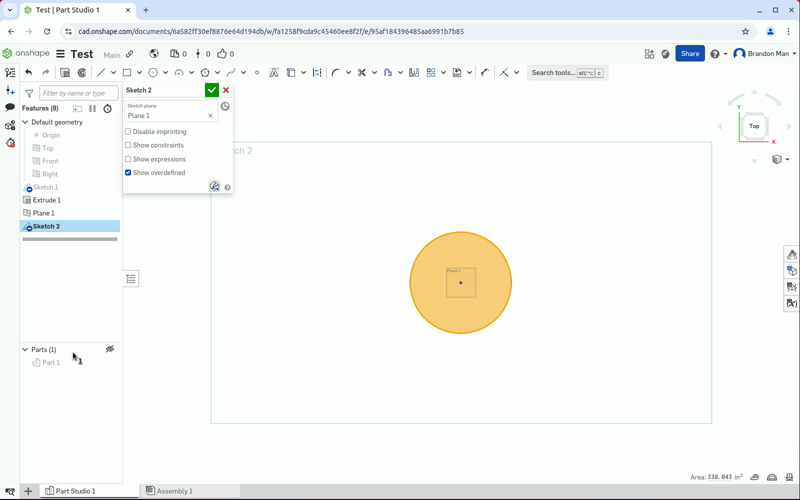
key(shift+y)
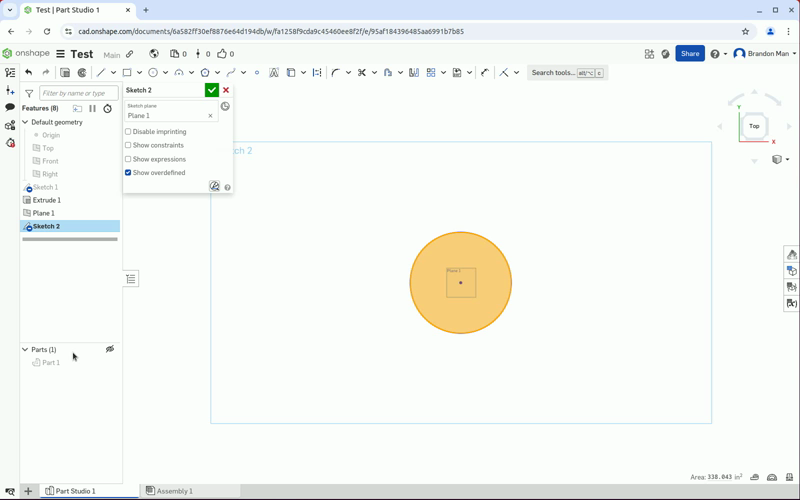
key(shift+e)
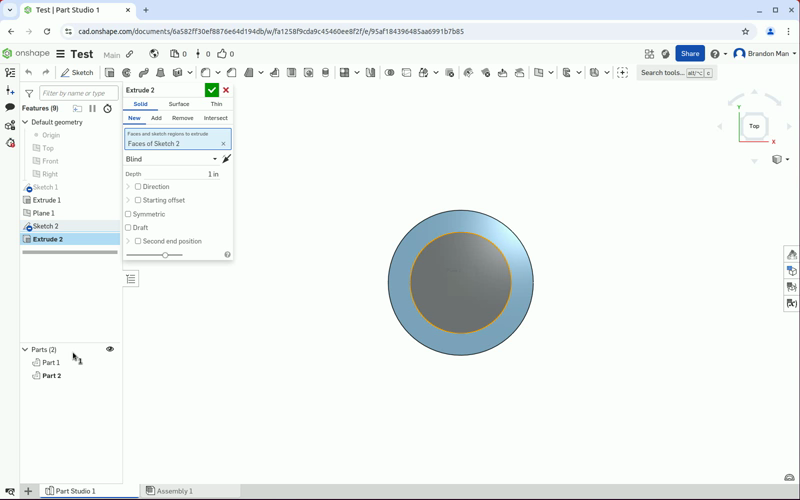
mouse_move(143, 106)
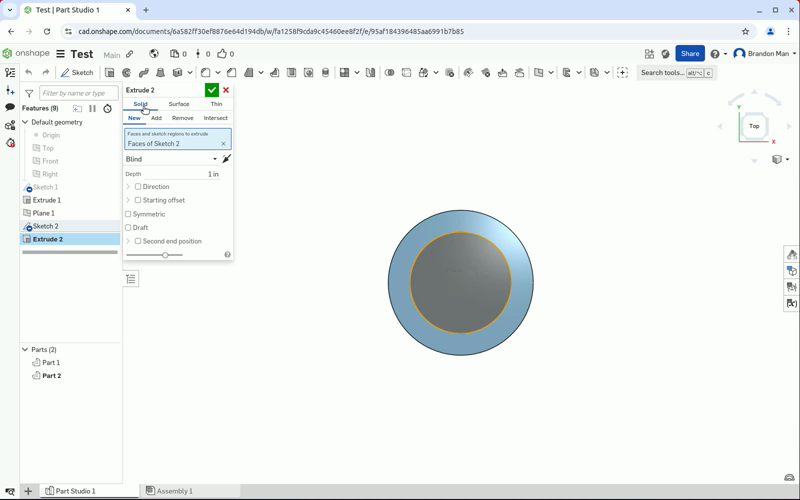
click(143, 106)
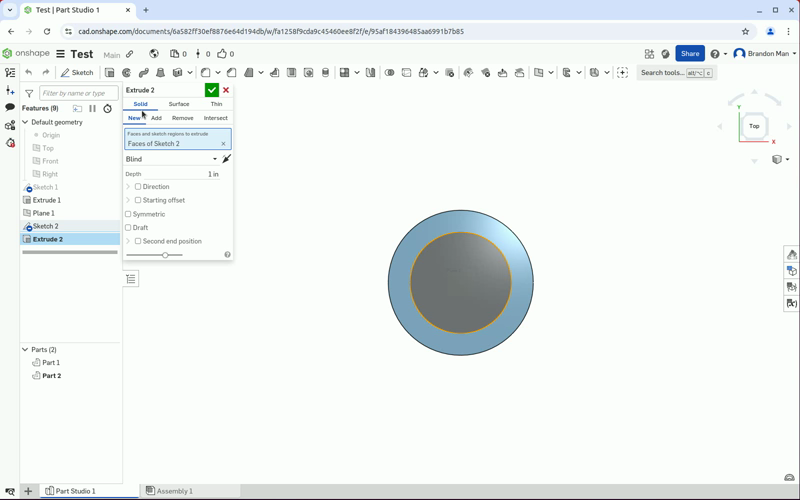
mouse_move(137, 120)
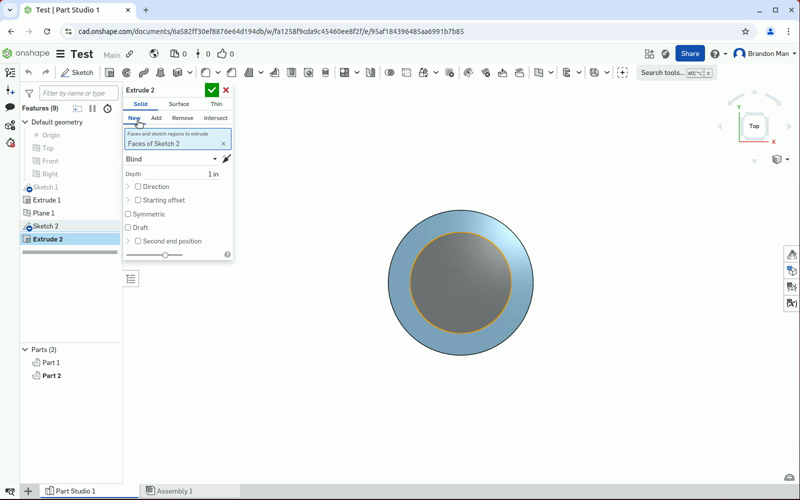
click(137, 120)
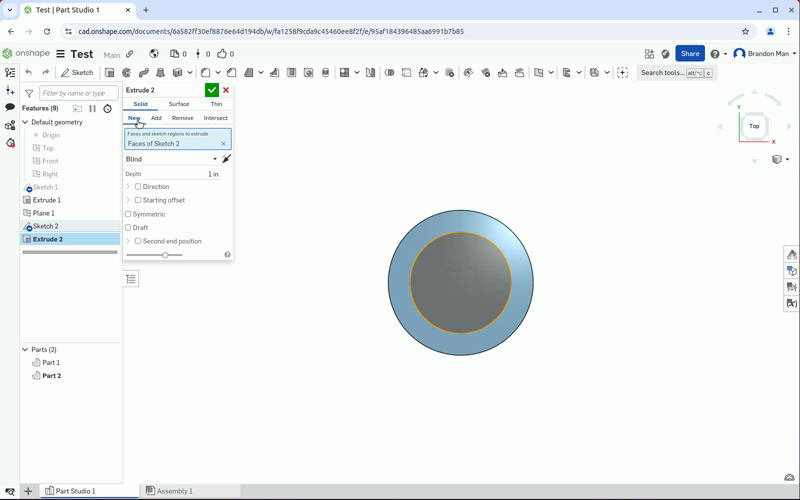
key(tab, 4)
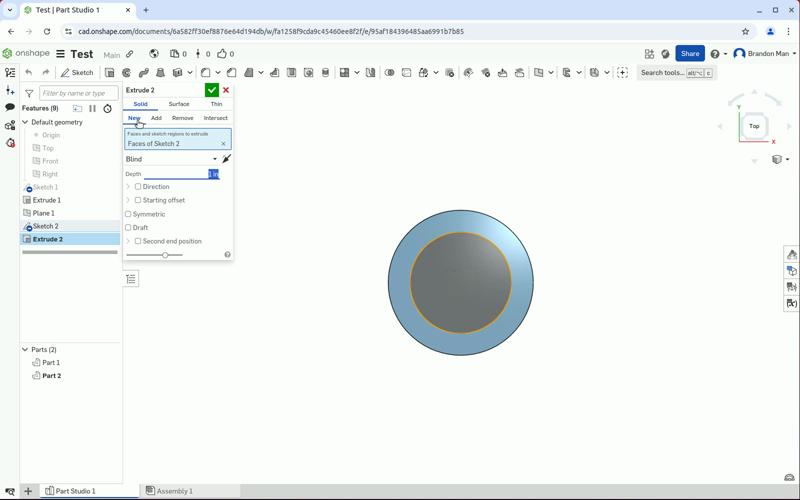
text(11.554)
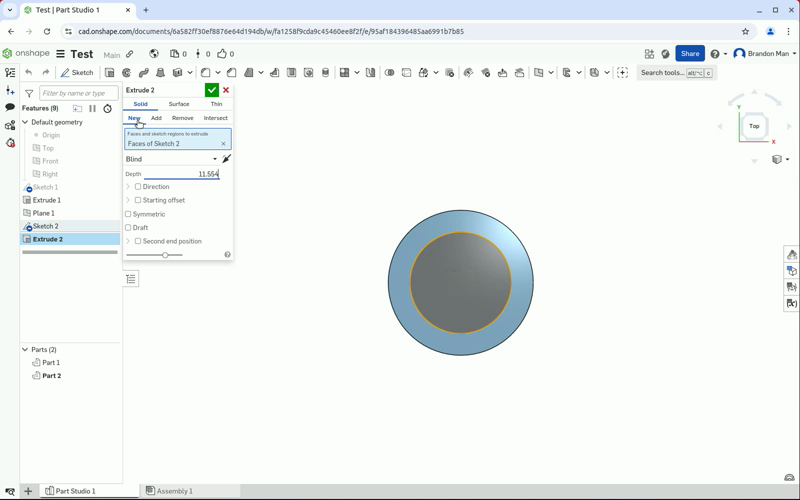
key(enter)
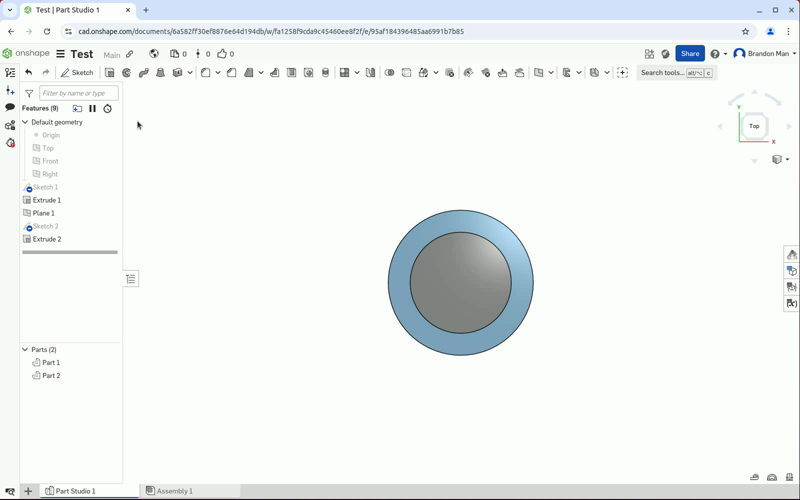
key(shift+h)
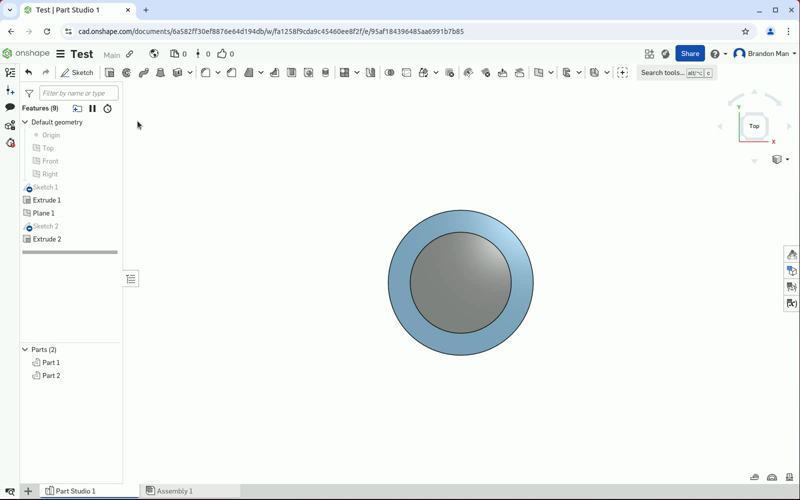
key(shift+h)
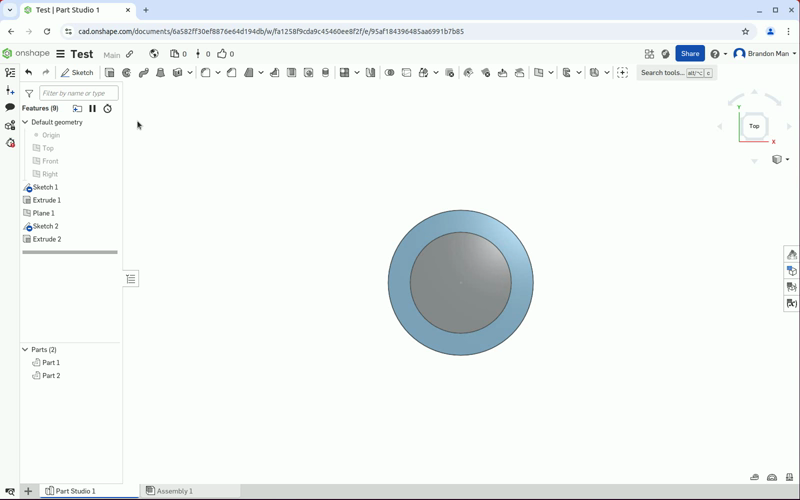
key(shift+7)
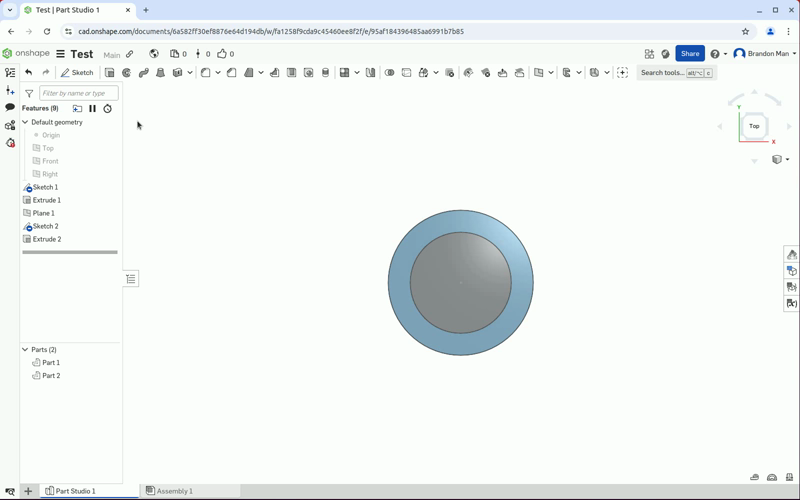
key(up, 3)
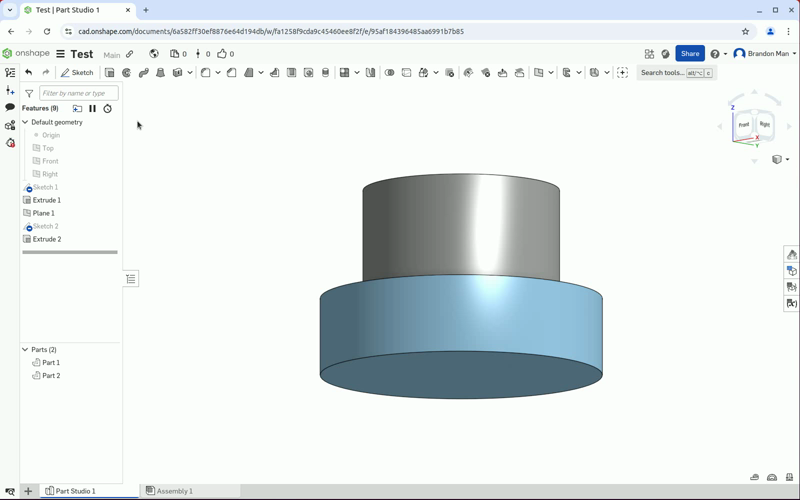
key(left, 3)
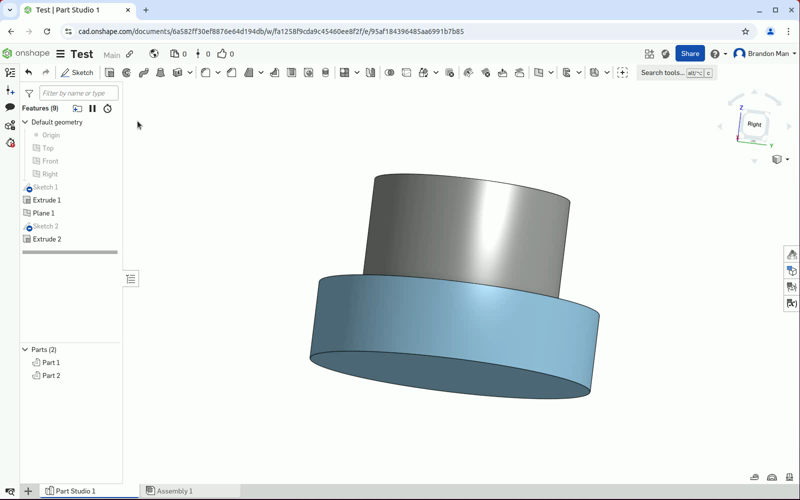
key(right, 3)
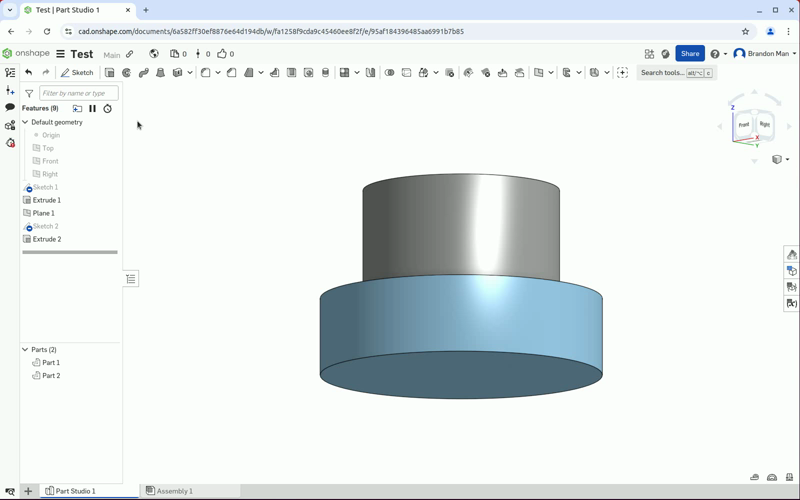
key(down, 3)
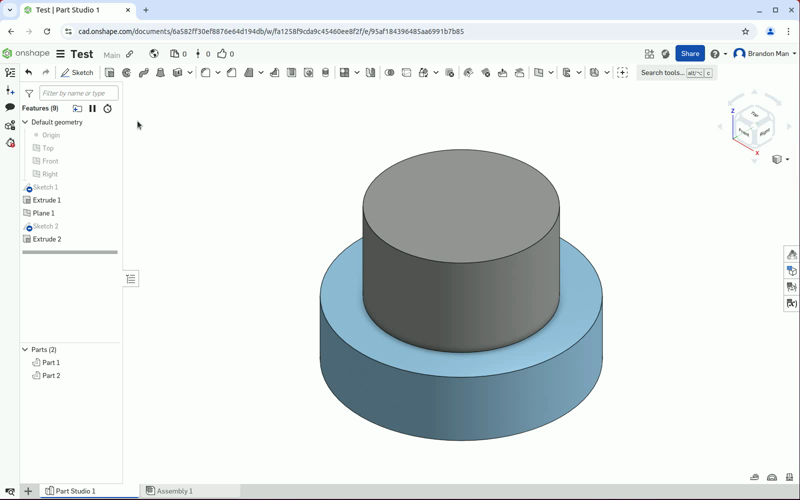
mouse_move(73, 189)
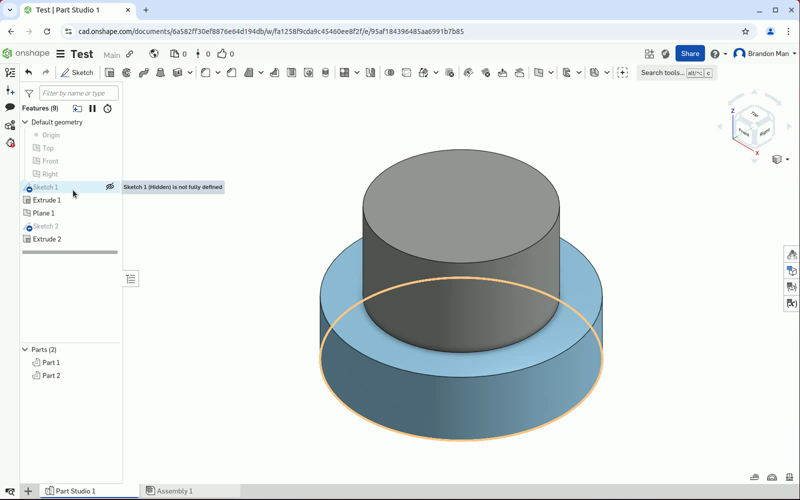
click(73, 189)